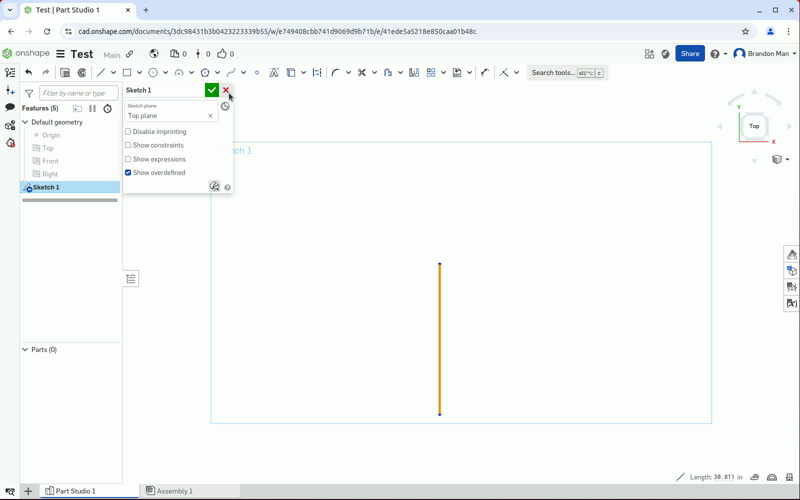
key(shift+h)
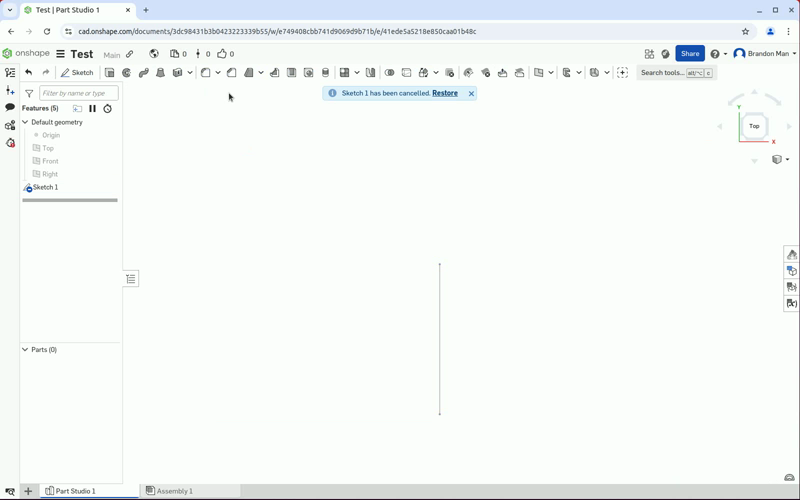
key(shift+s)
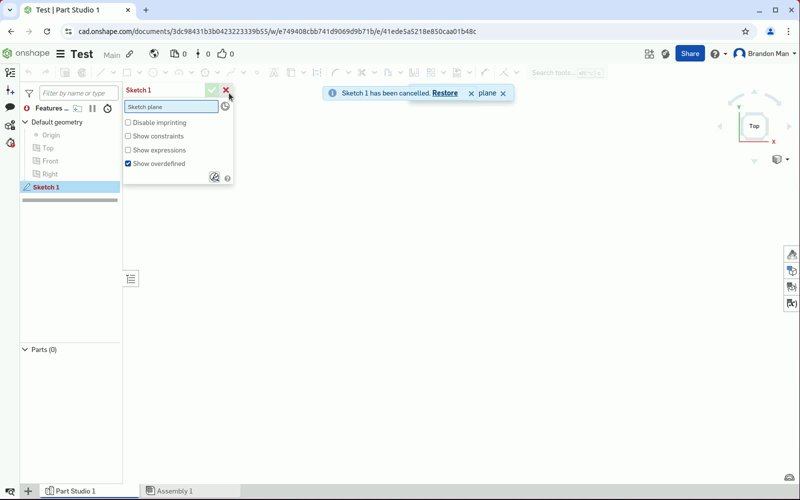
mouse_move(73, 150)
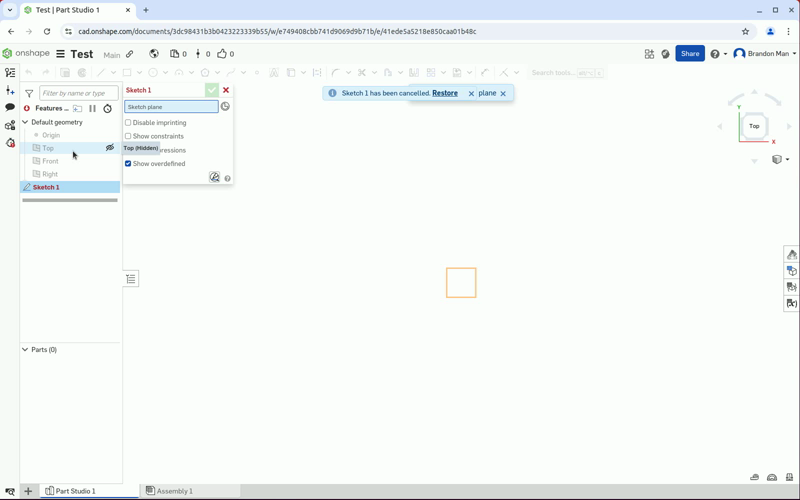
click(73, 150)
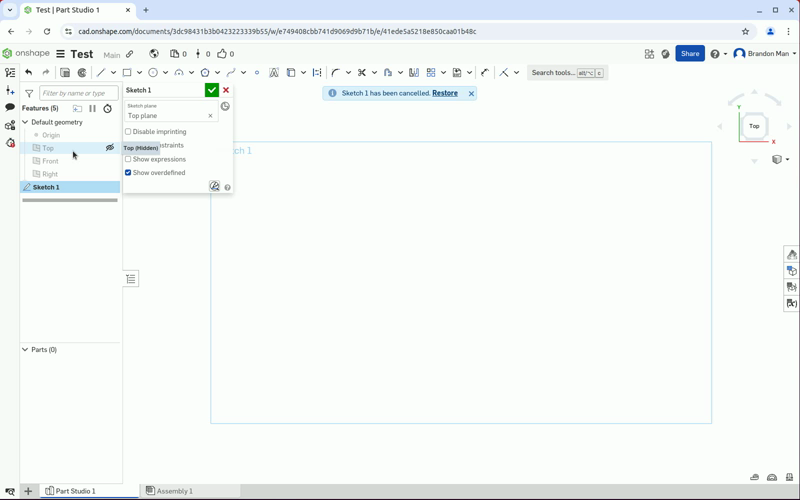
mouse_move(73, 352)
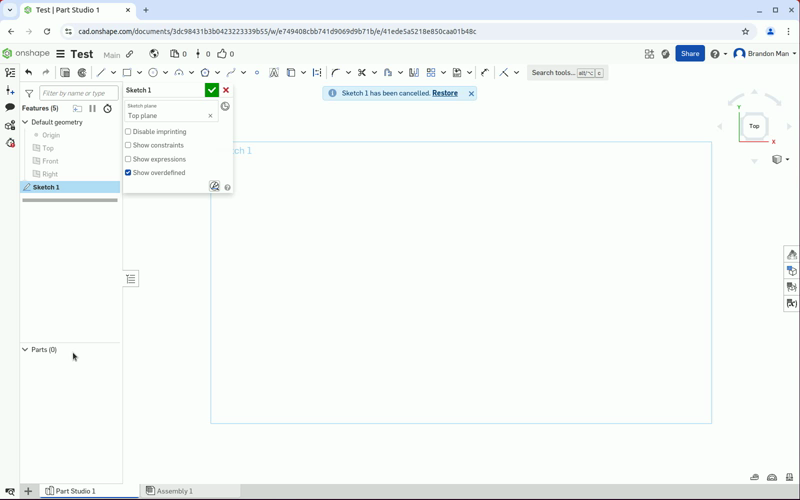
key(y)
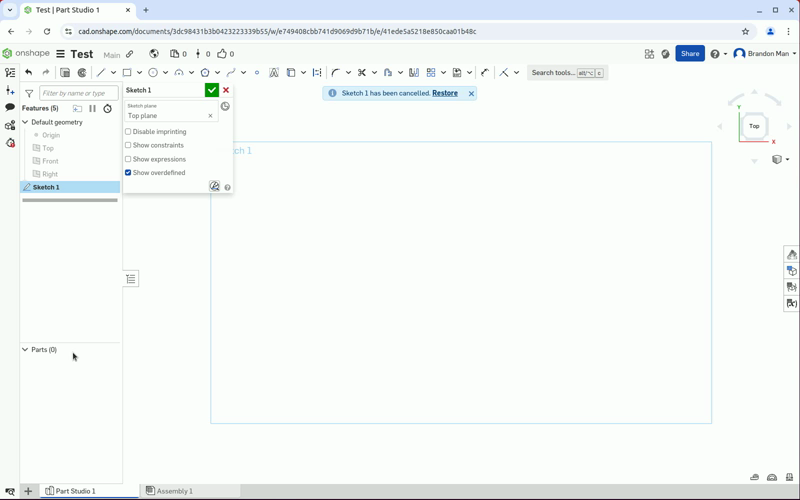
key(c)
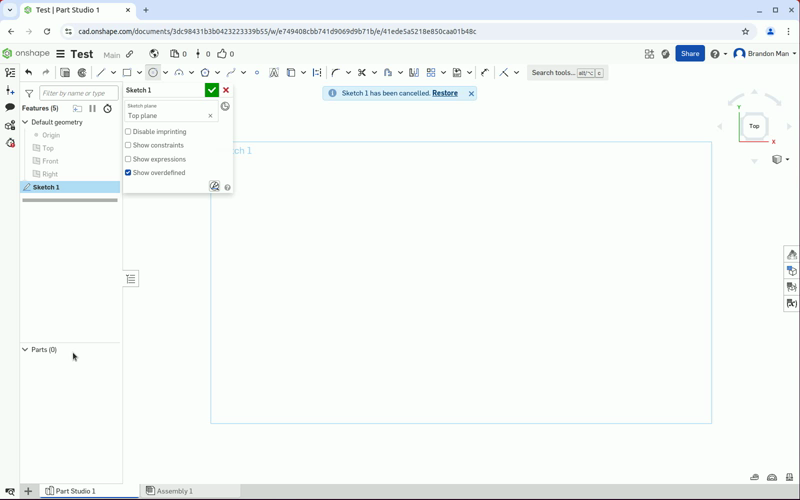
key_down(shift)
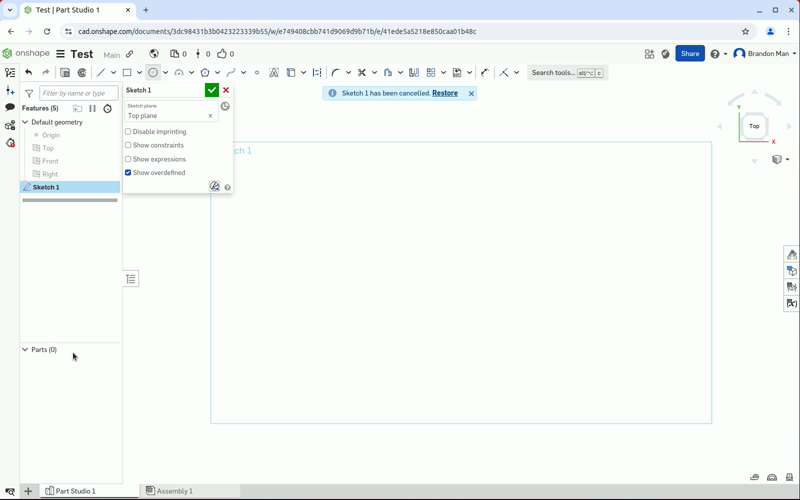
mouse_move(460, 282)
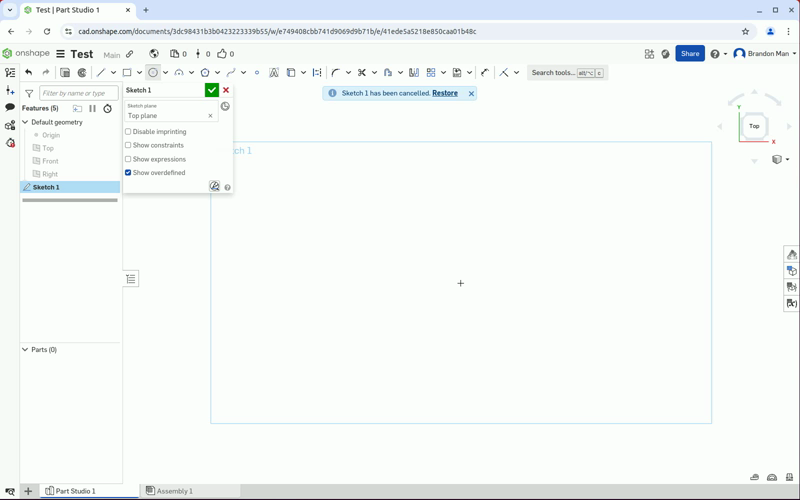
click(460, 282)
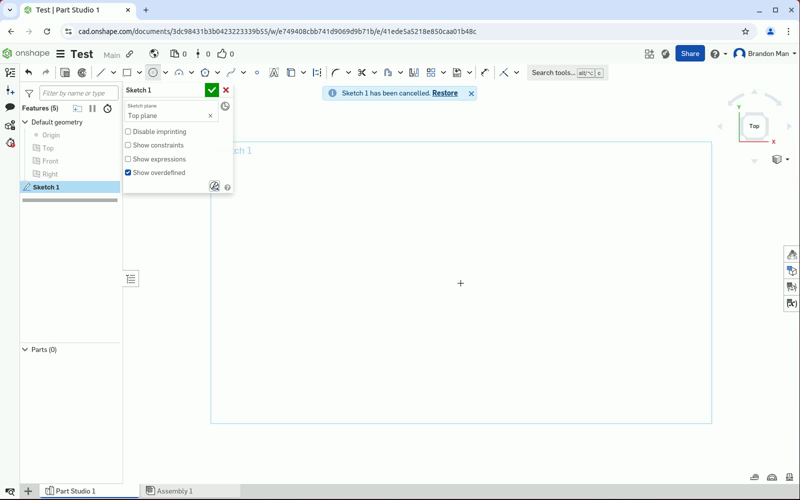
key_up(shift)
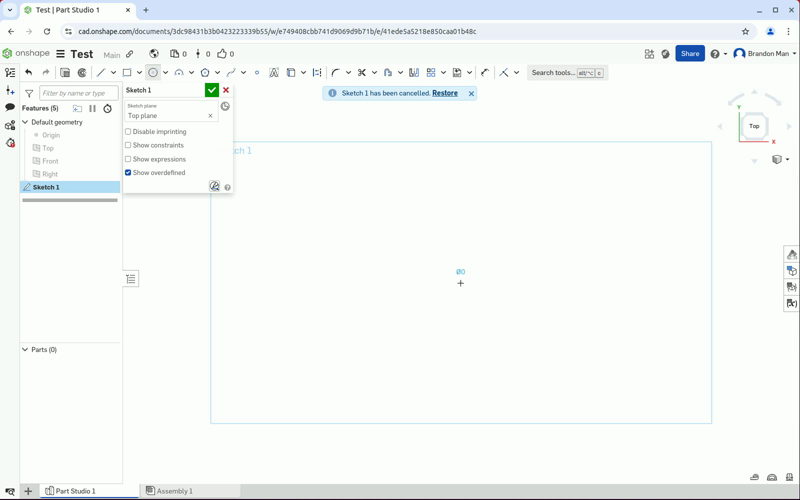
mouse_move(503, 282)
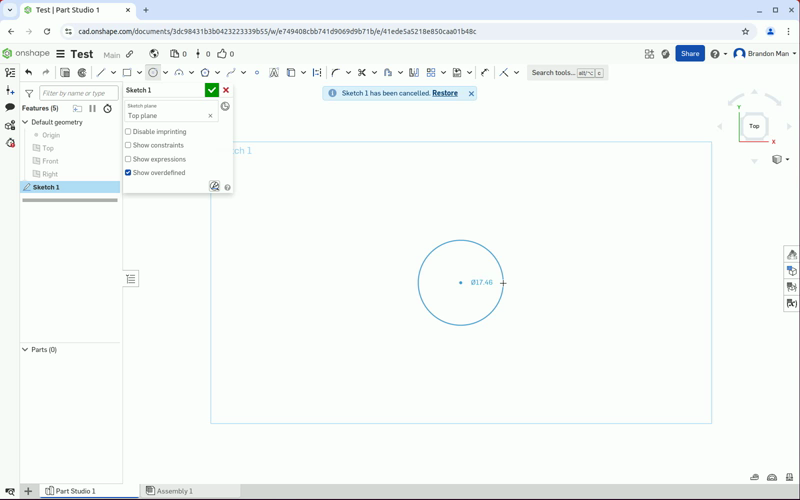
click(503, 282)
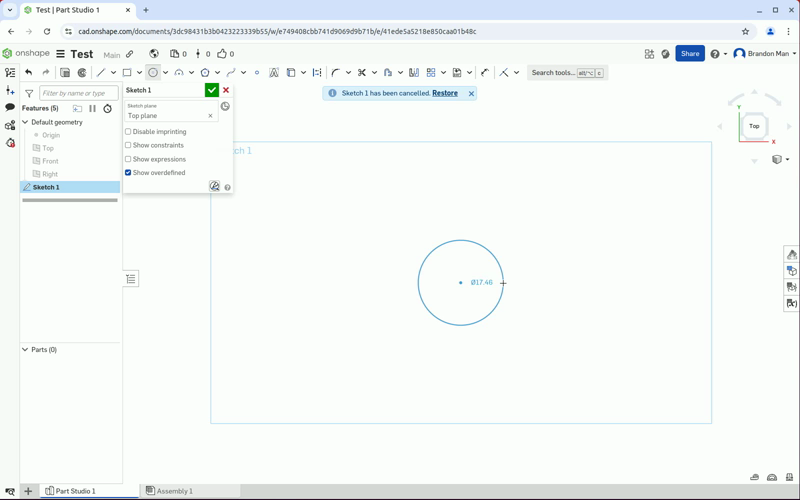
key(esc)
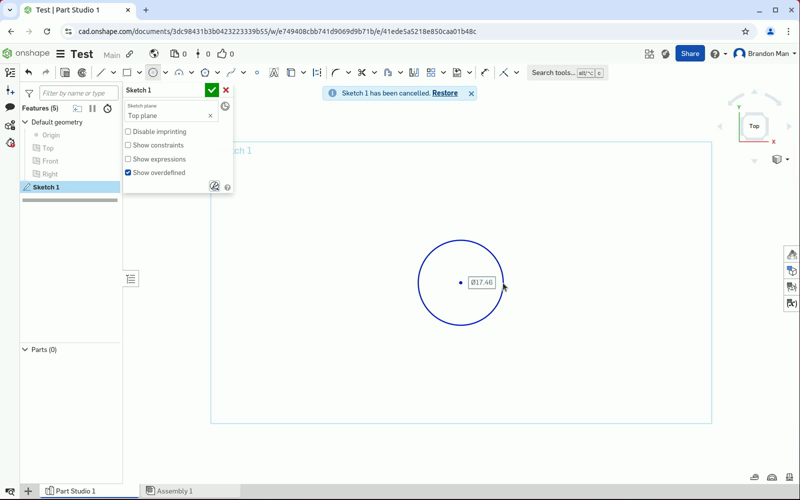
mouse_move(495, 290)
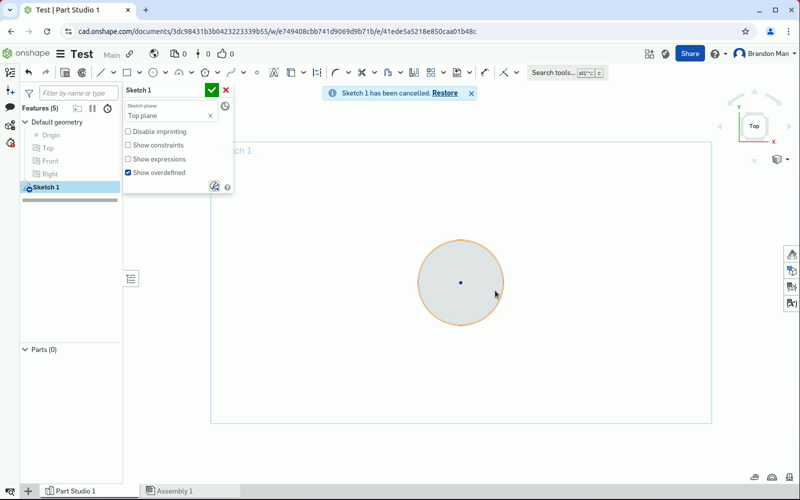
click(495, 290)
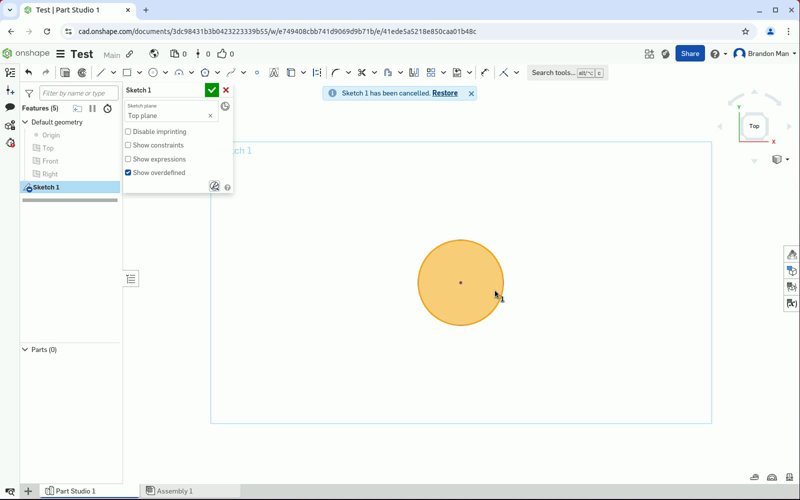
mouse_move(73, 352)
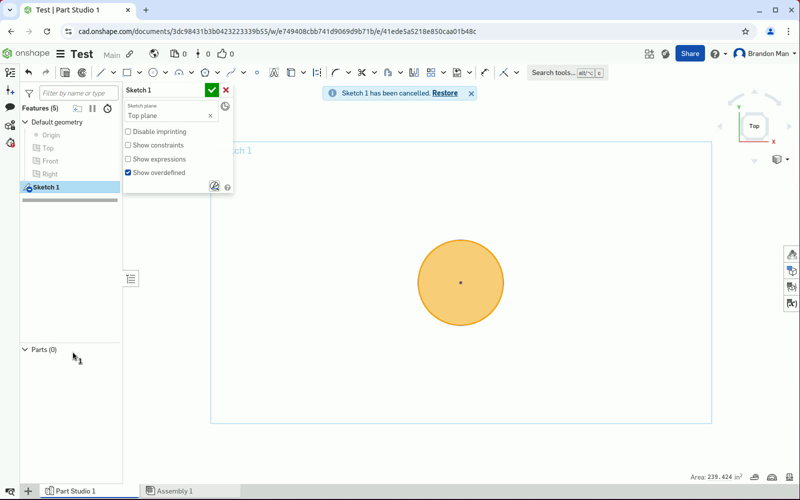
key(shift+y)
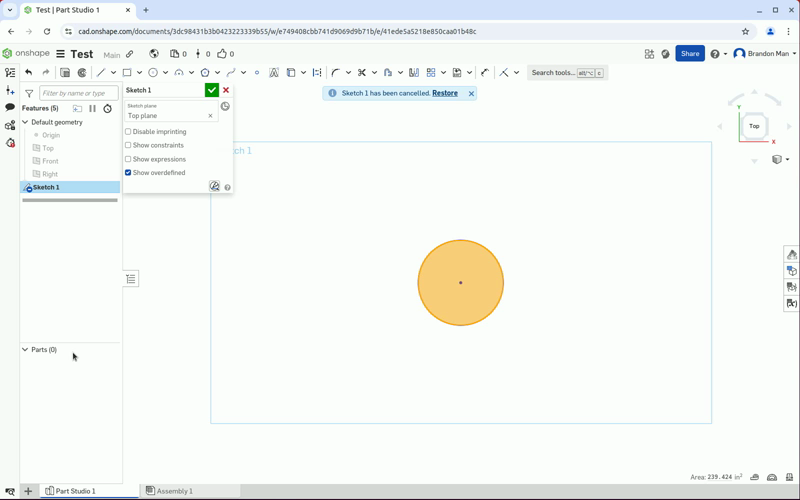
key(shift+e)
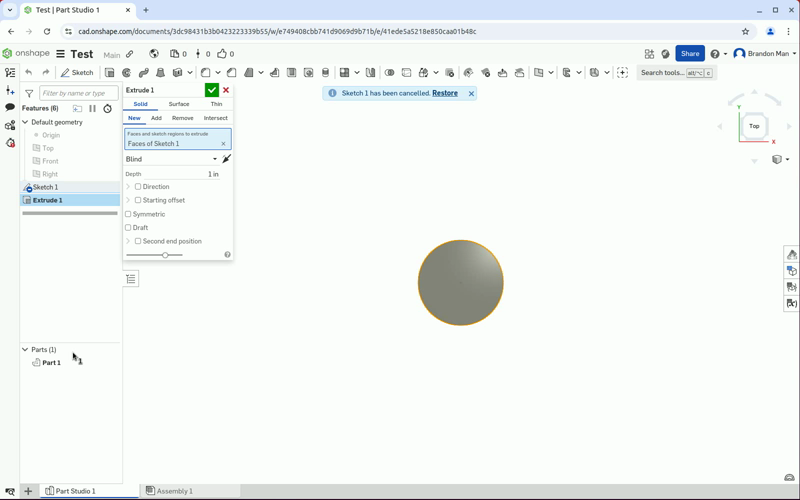
mouse_move(143, 106)
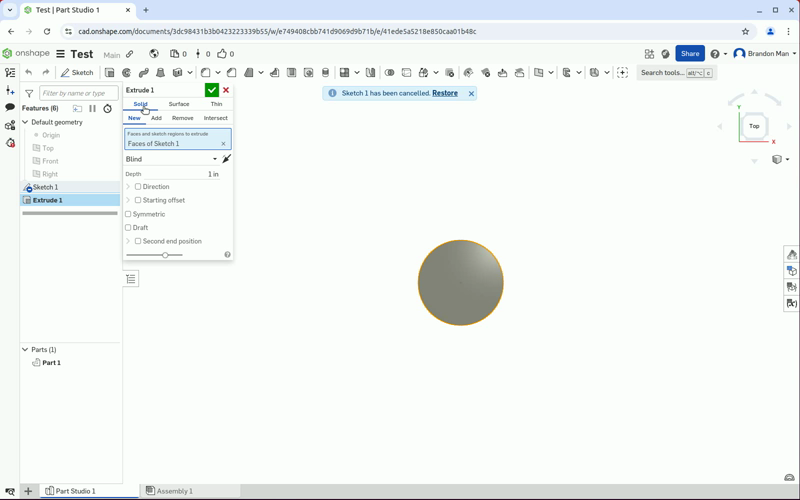
click(143, 106)
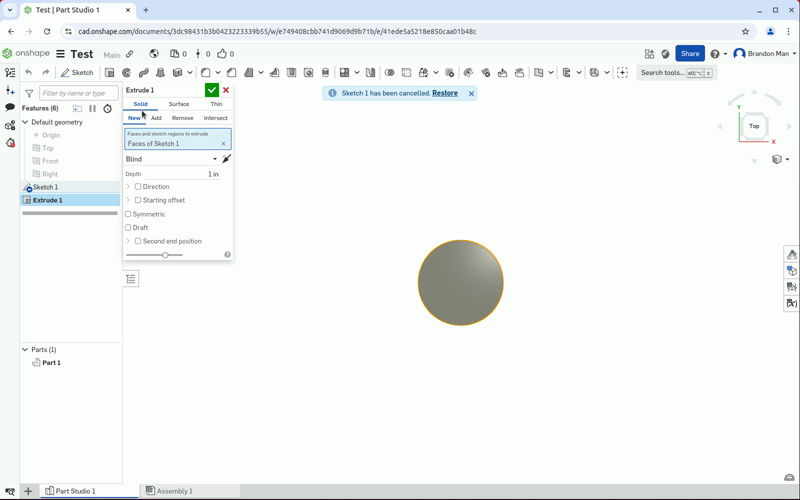
mouse_move(137, 120)
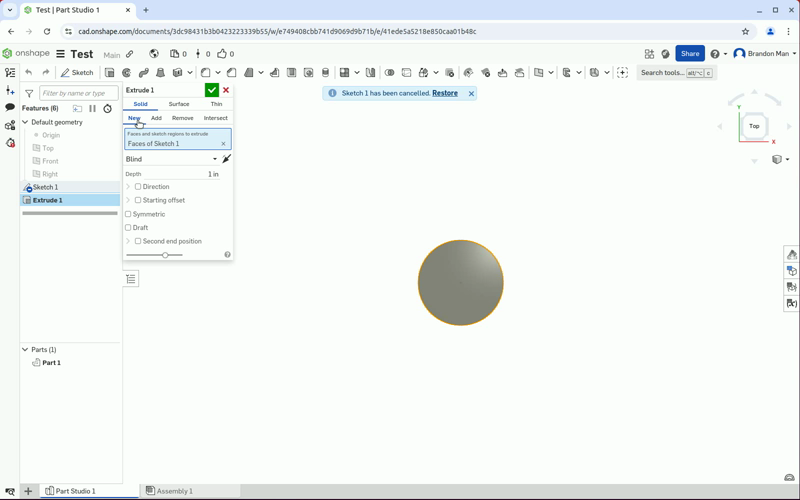
click(137, 120)
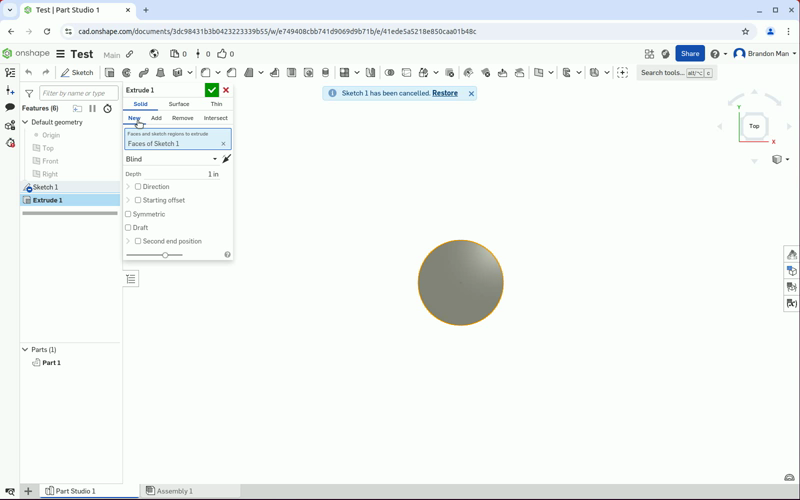
key(tab, 4)
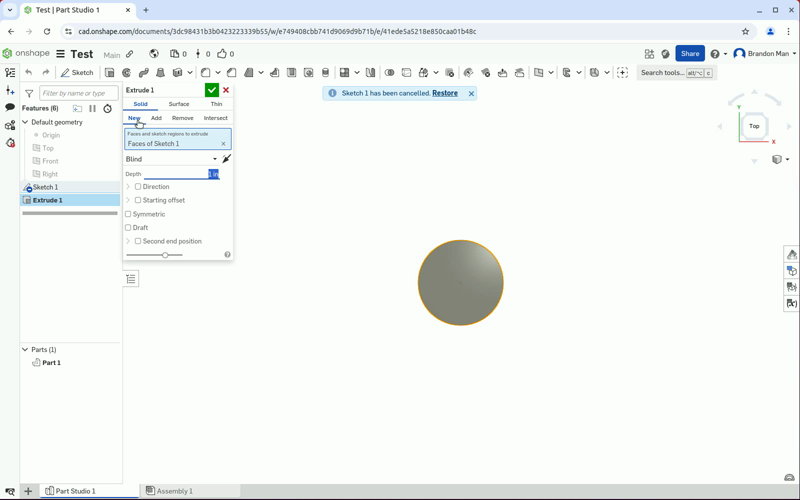
text(18.535)
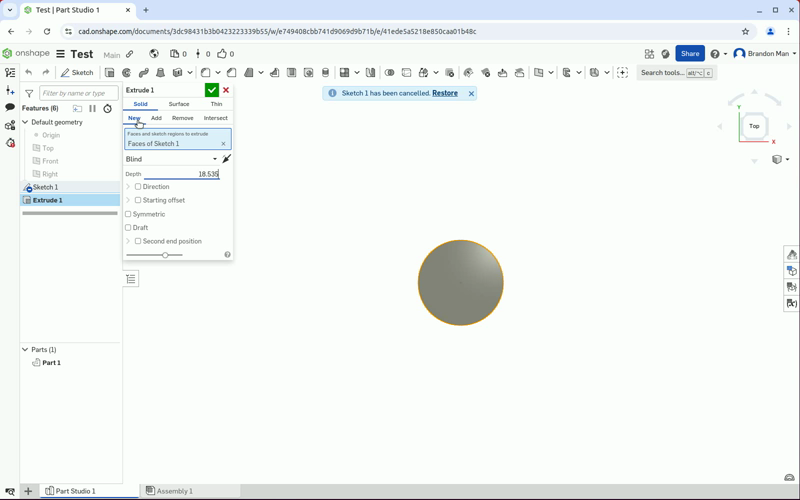
key(enter)
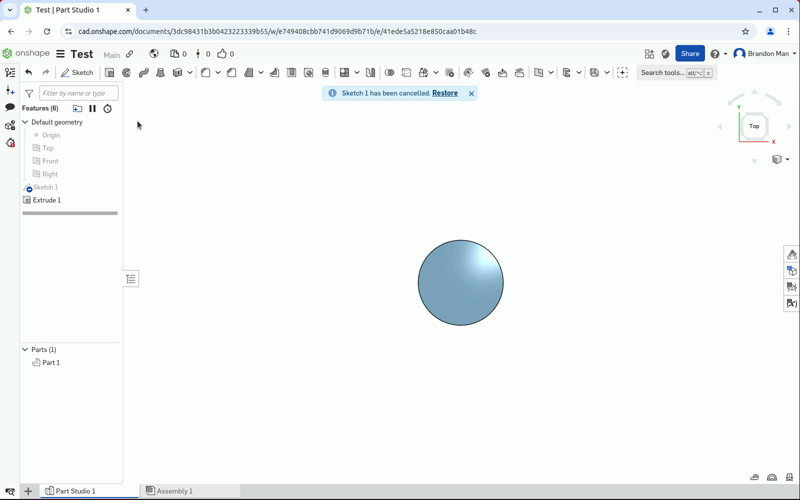
key(shift+h)
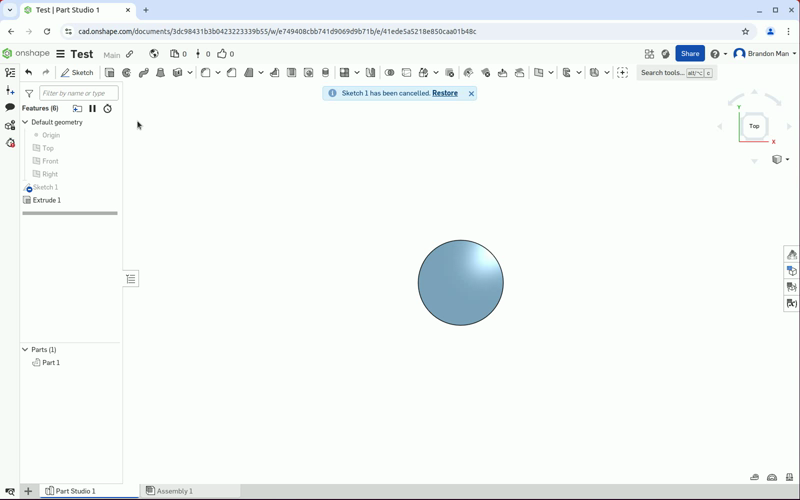
key(shift+h)
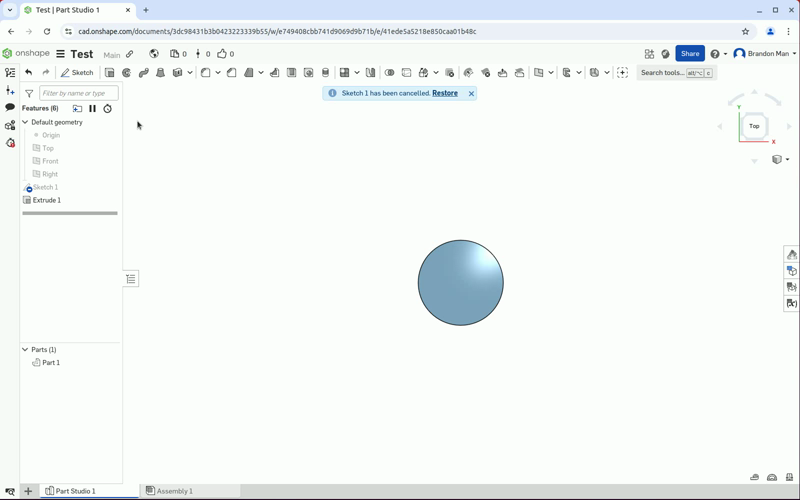
mouse_move(73, 189)
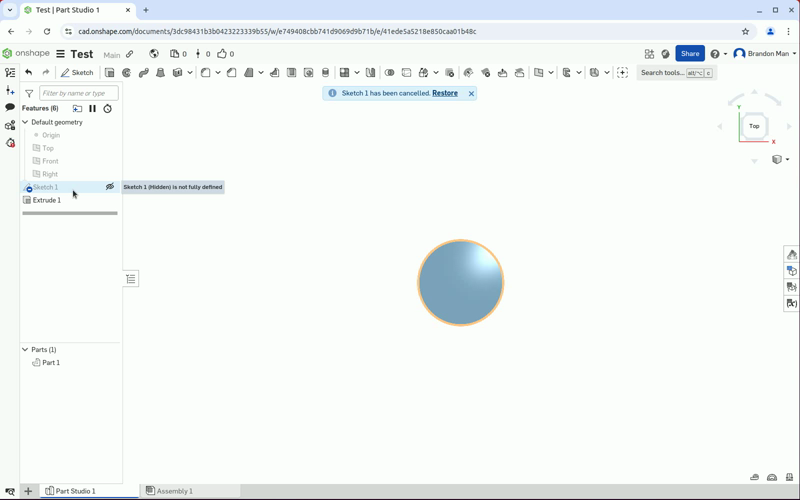
click(73, 189)
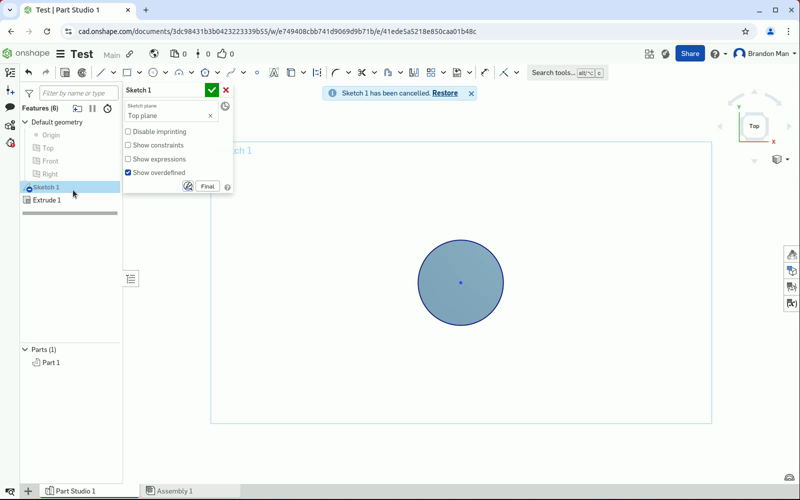
mouse_move(229, 92)
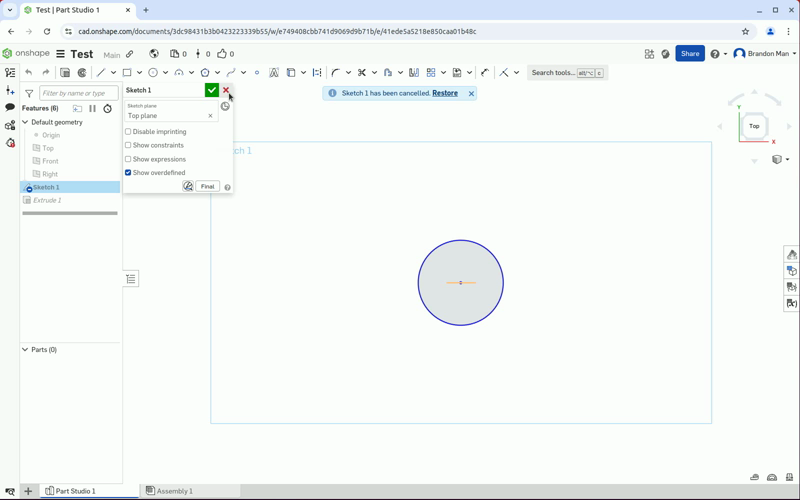
click(229, 92)
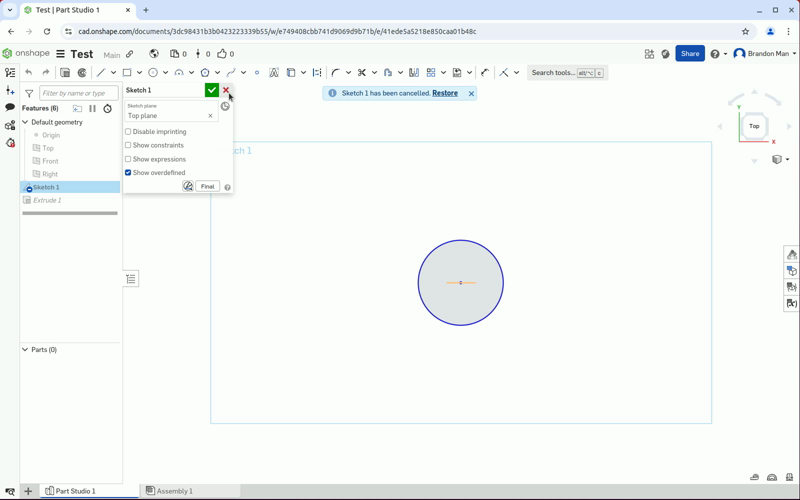
key(shift+s)
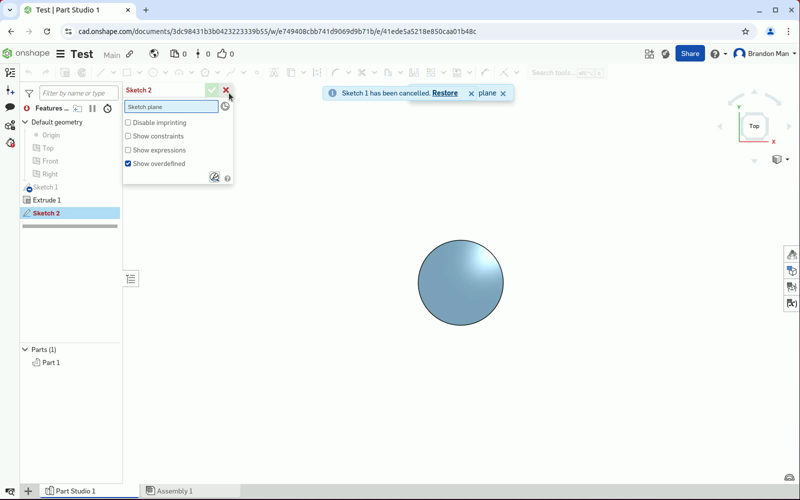
mouse_move(73, 150)
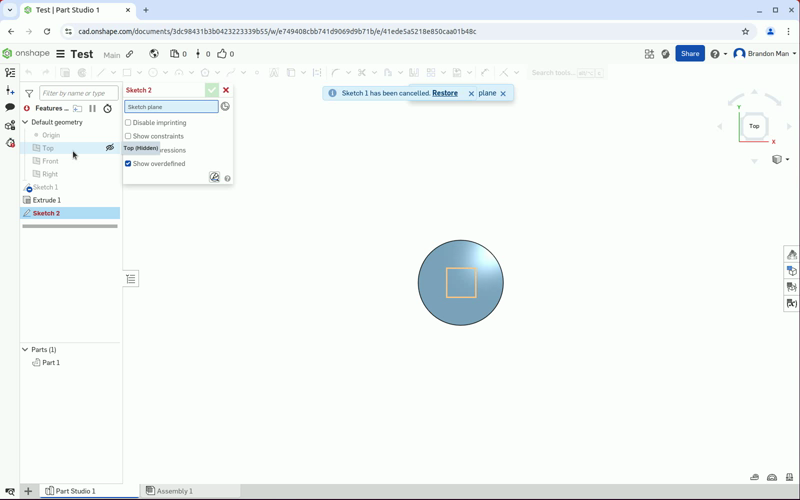
click(73, 150)
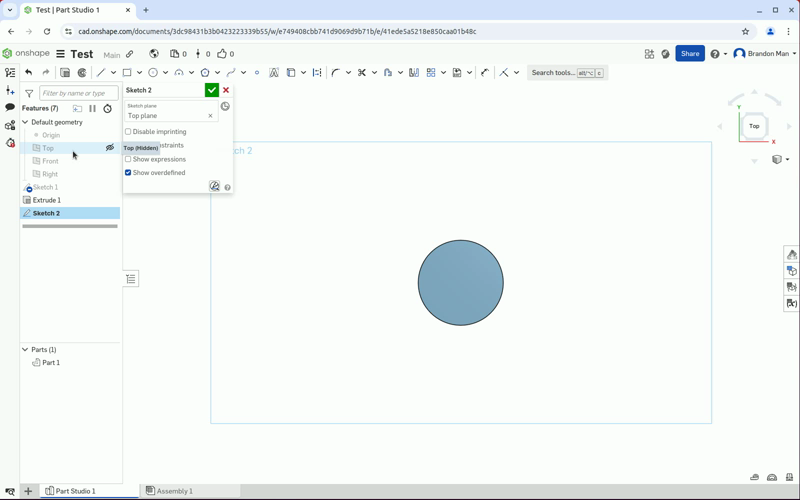
mouse_move(73, 352)
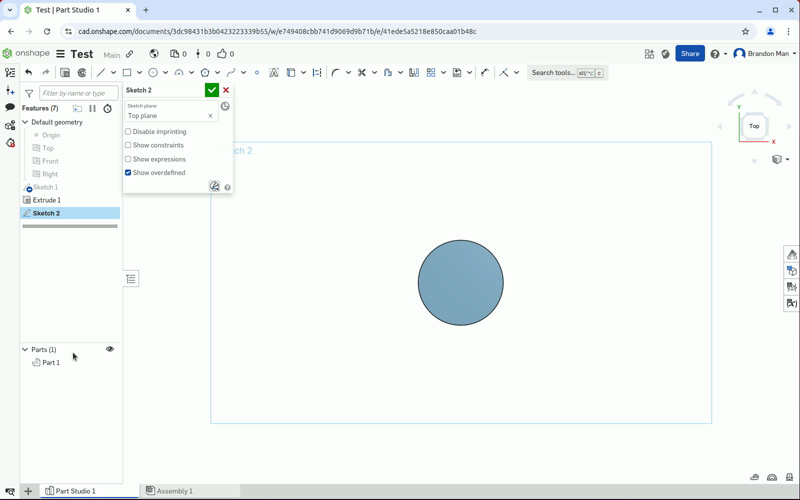
key(y)
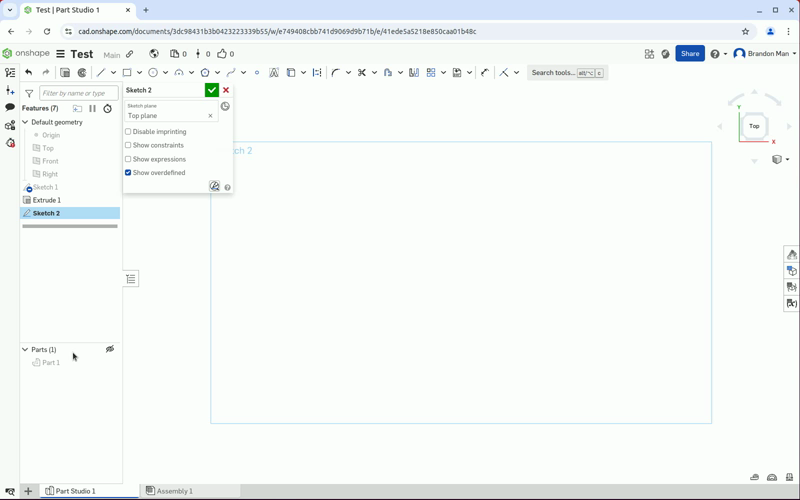
key(c)
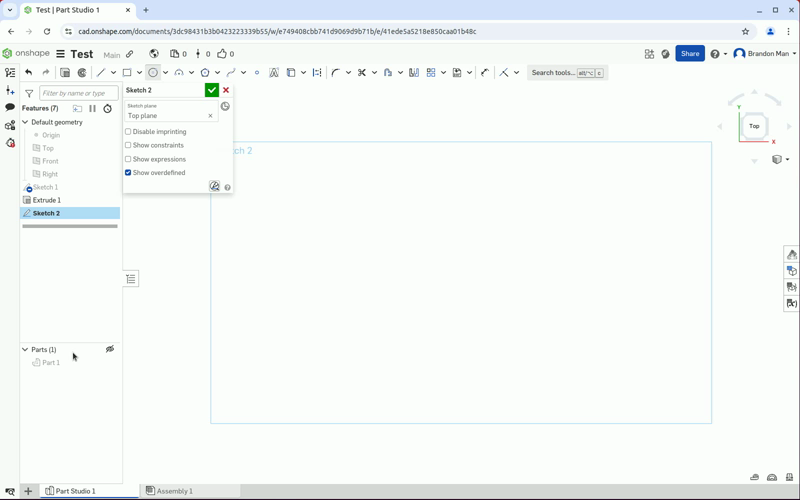
key_down(shift)
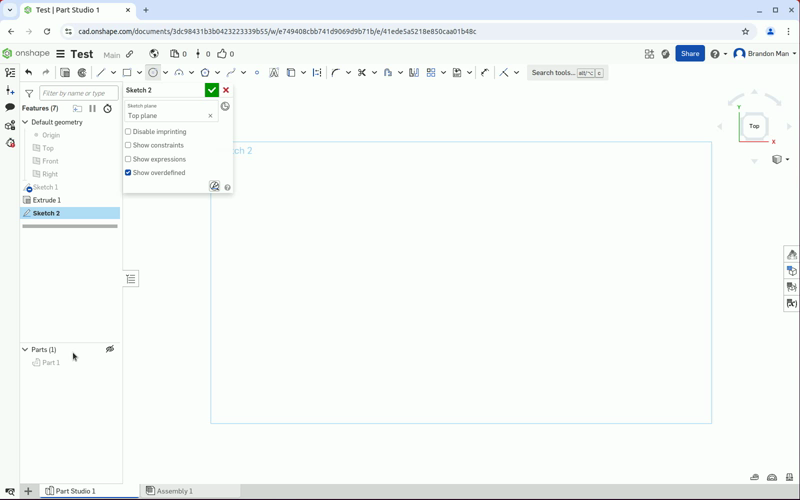
mouse_move(461, 282)
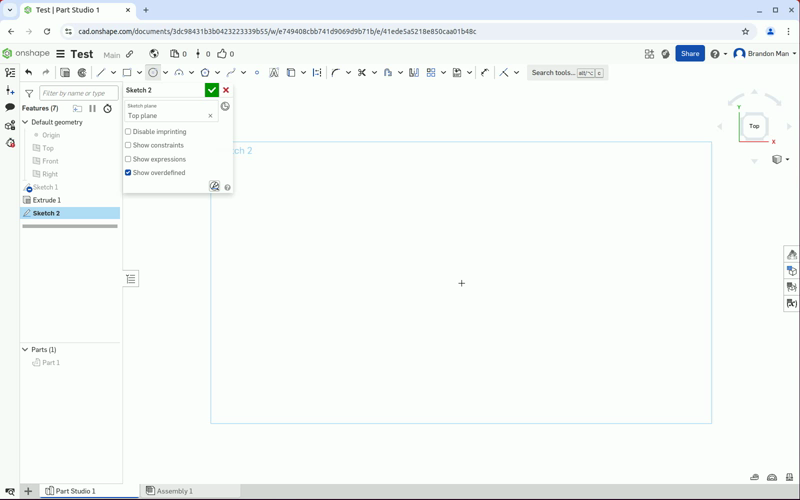
click(461, 282)
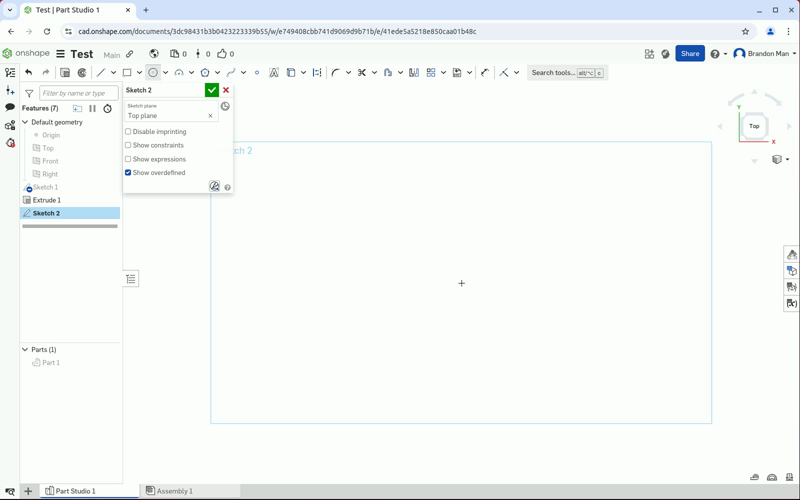
key_up(shift)
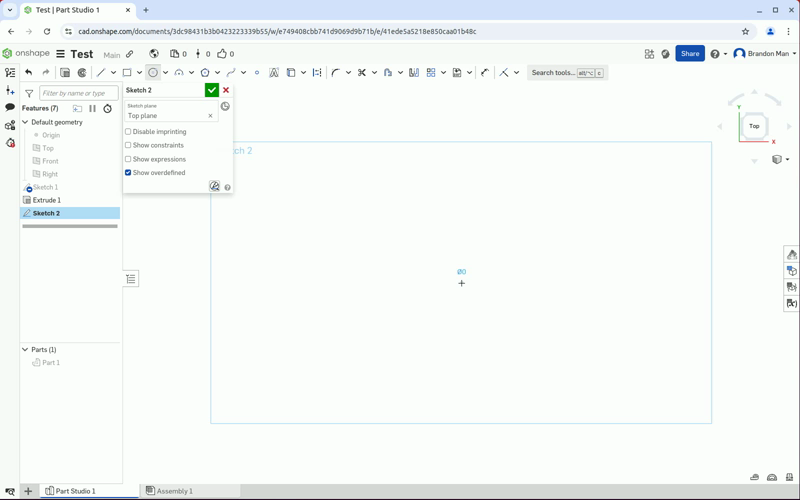
mouse_move(466, 282)
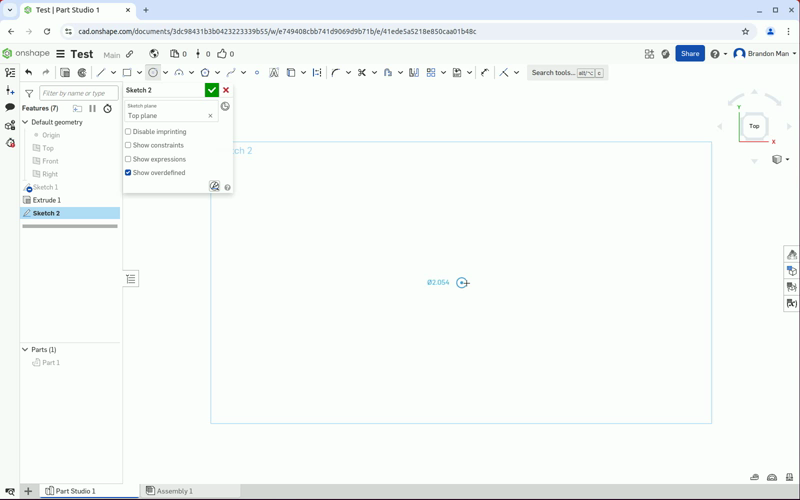
click(466, 282)
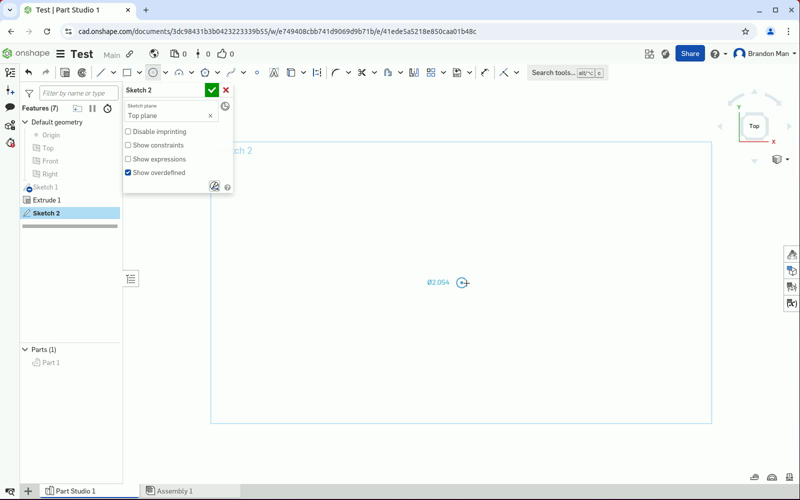
key(esc)
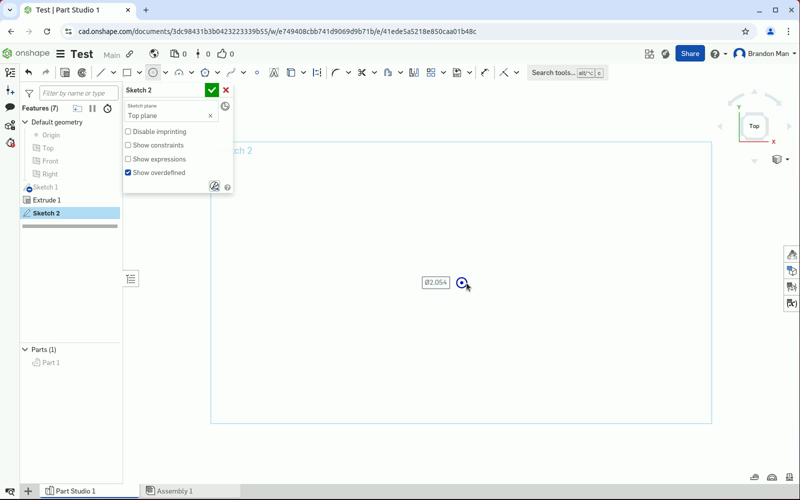
mouse_move(461, 282)
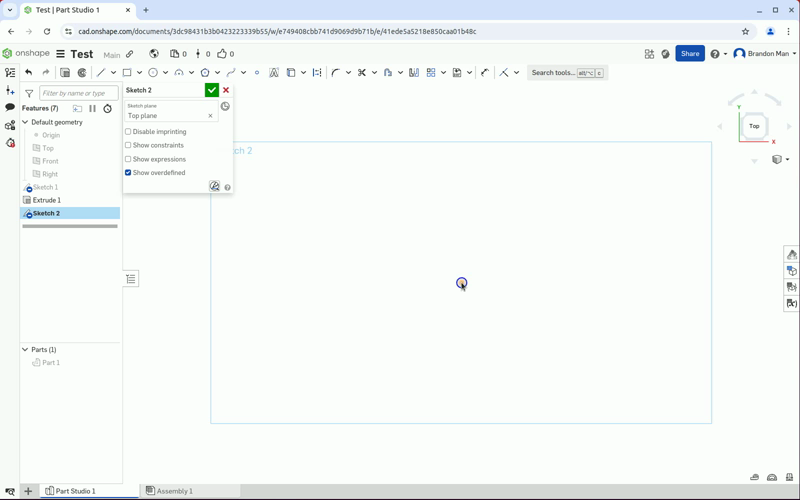
scroll(6)
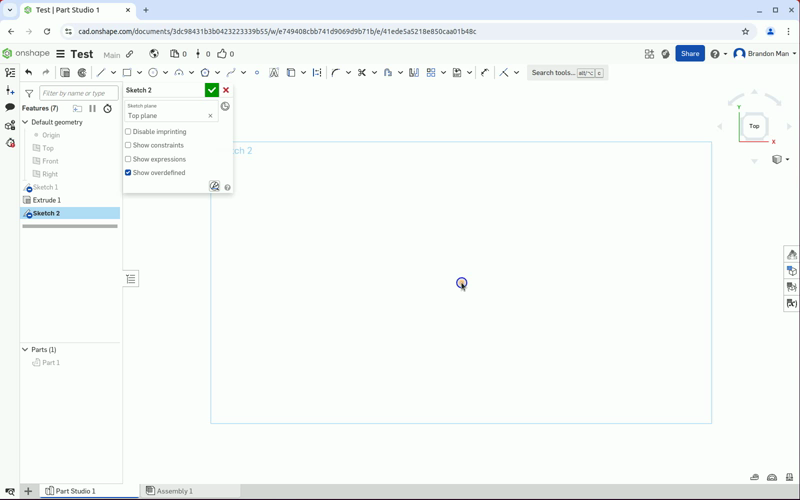
scroll(6)
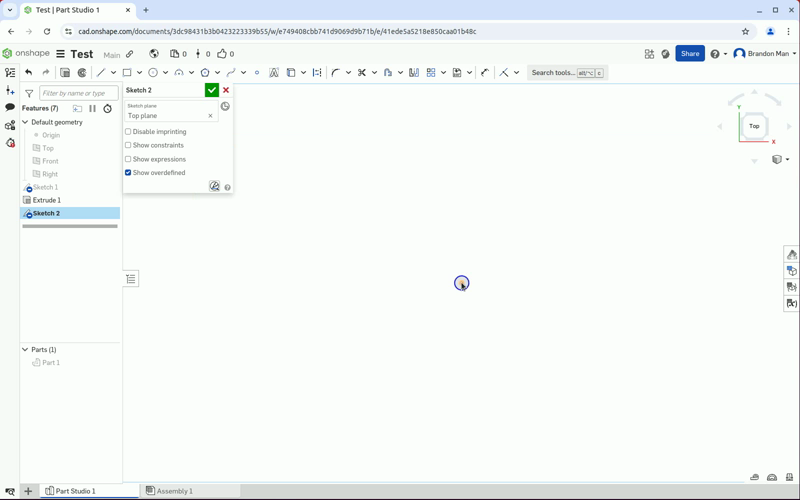
scroll(6)
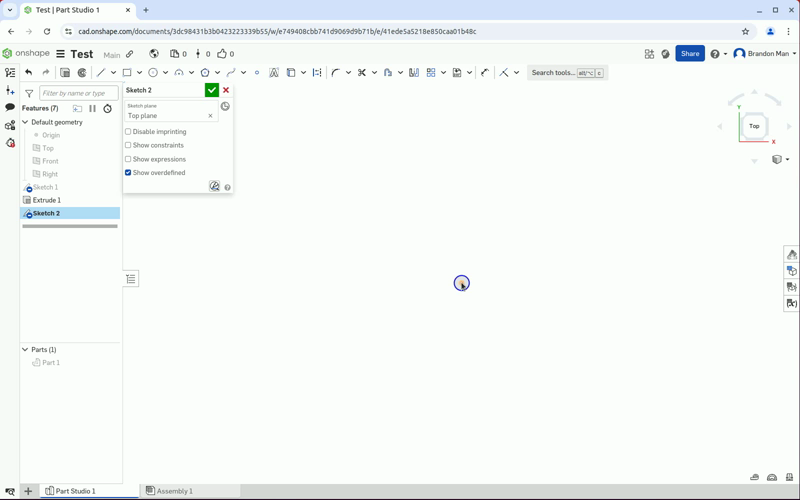
scroll(6)
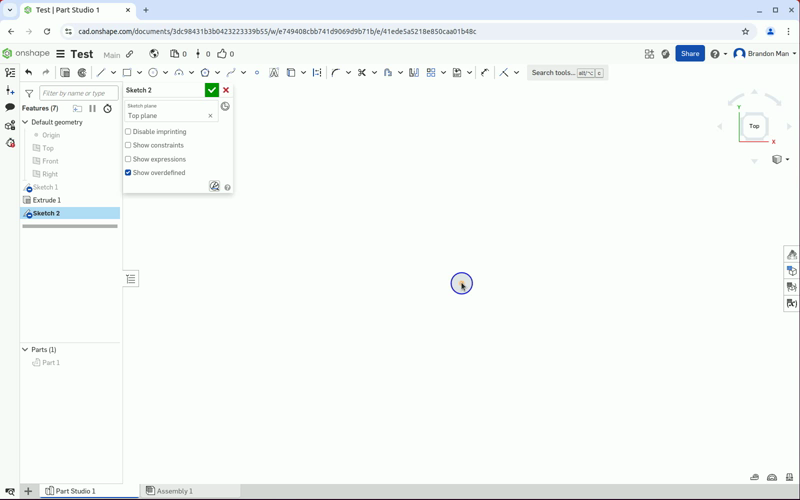
scroll(6)
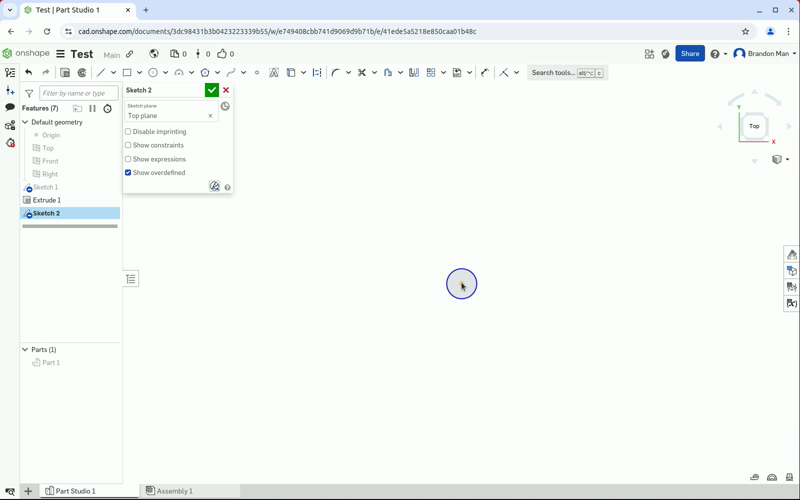
scroll(6)
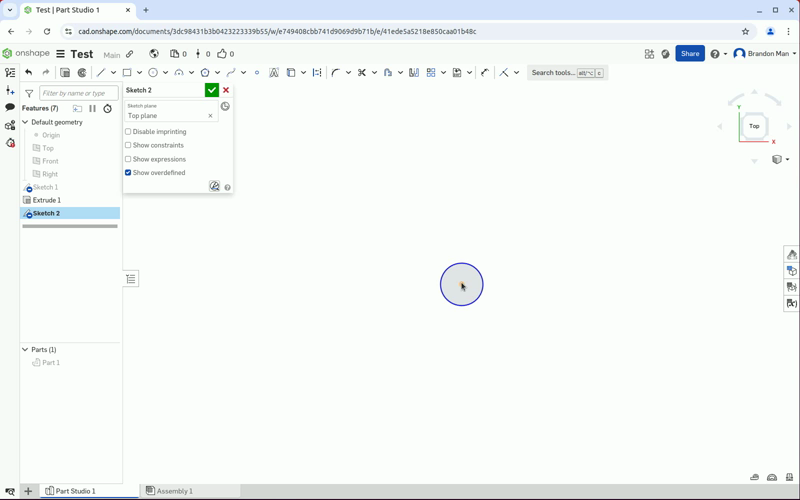
scroll(6)
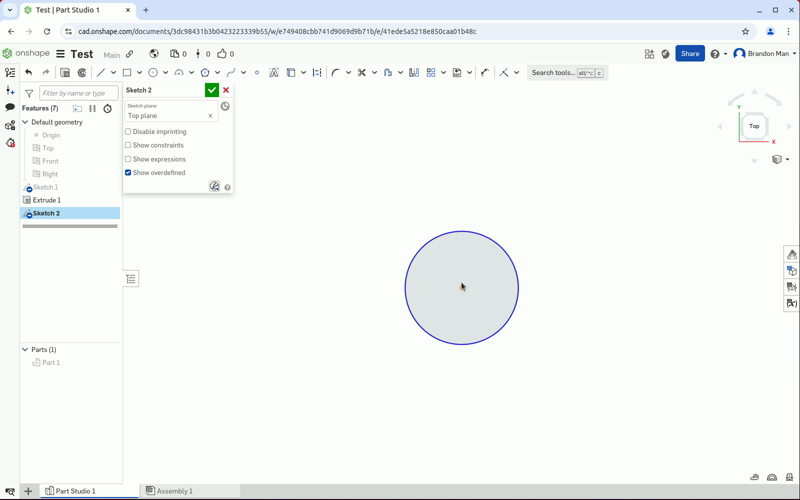
click(461, 282)
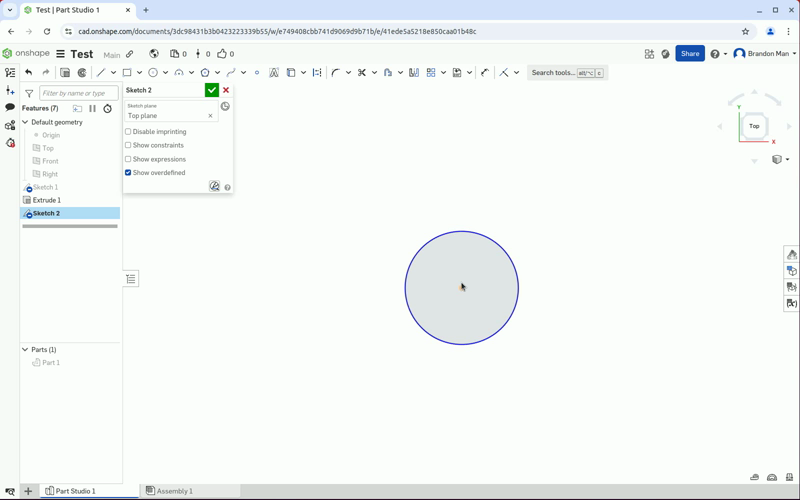
scroll(-6)
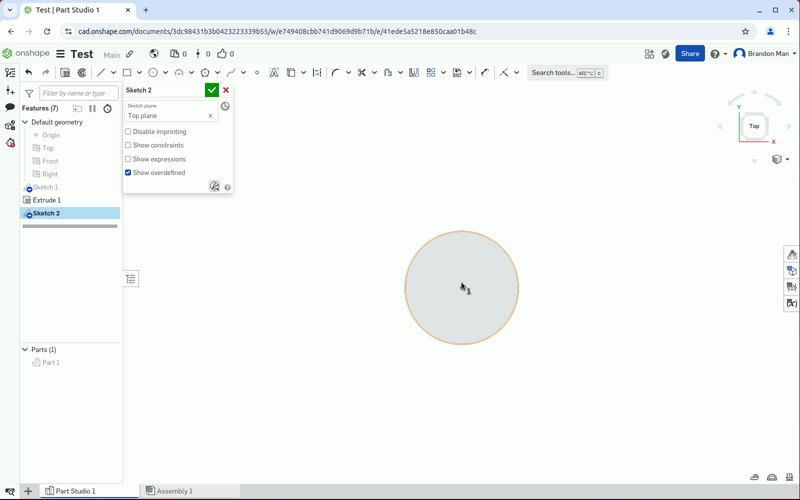
scroll(-6)
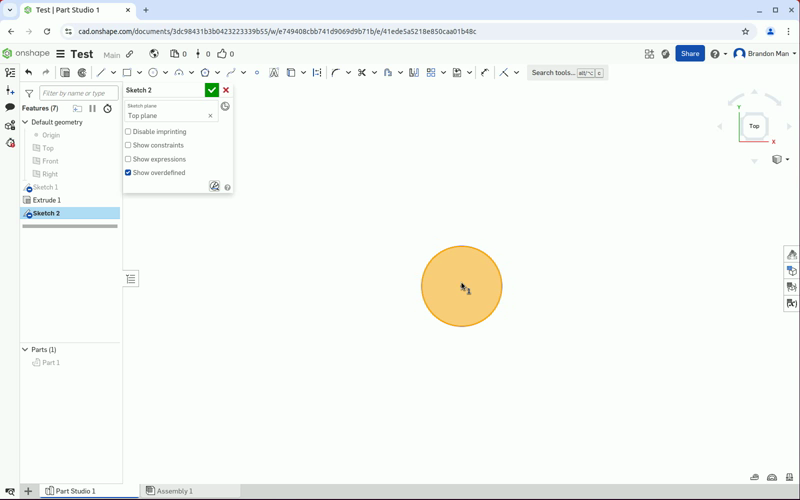
scroll(-6)
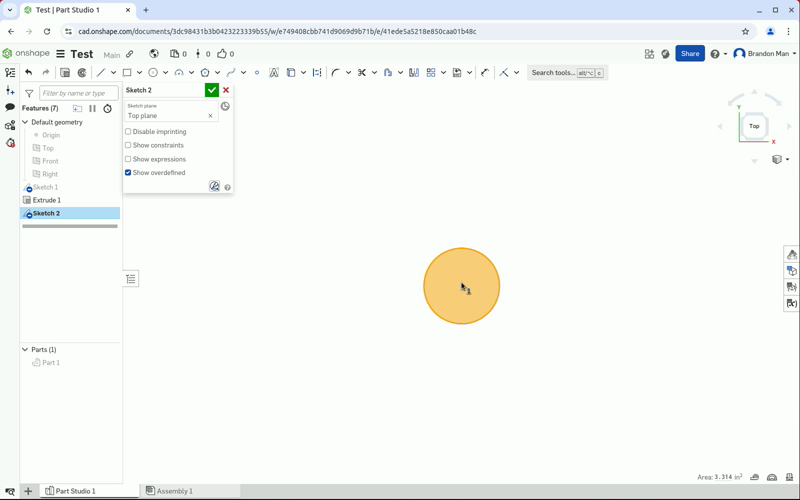
scroll(-6)
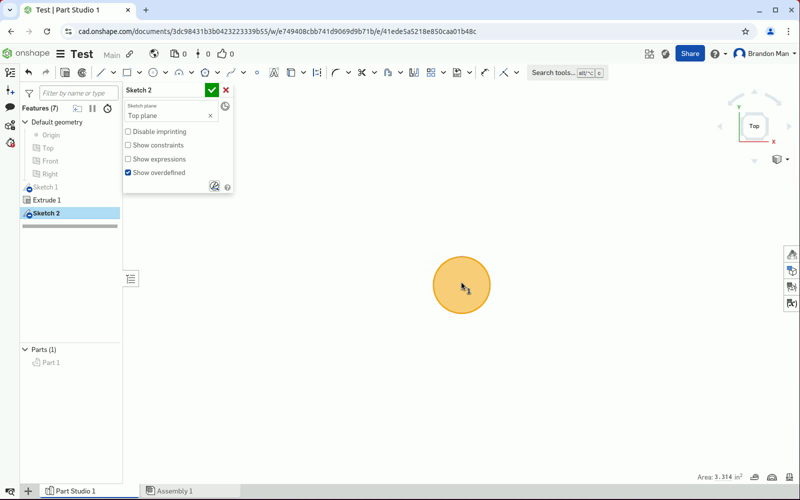
scroll(-6)
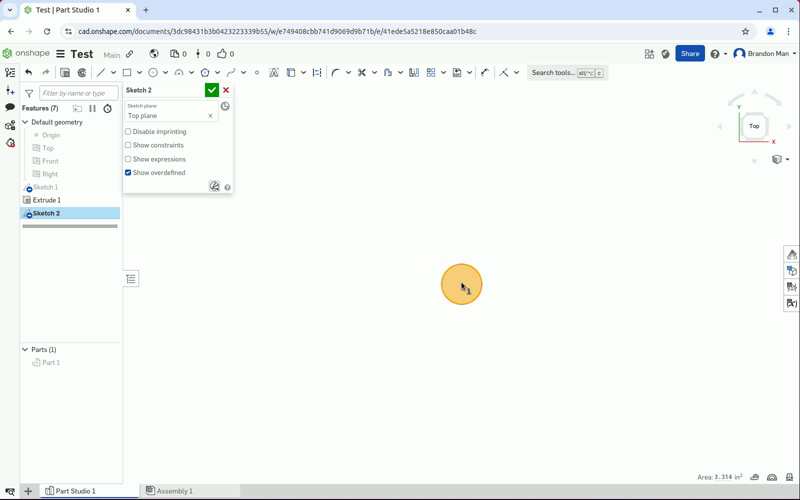
scroll(-6)
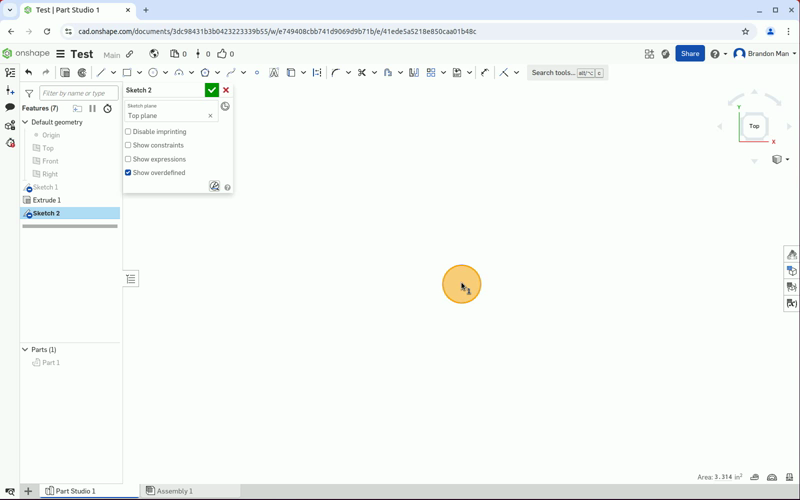
scroll(-6)
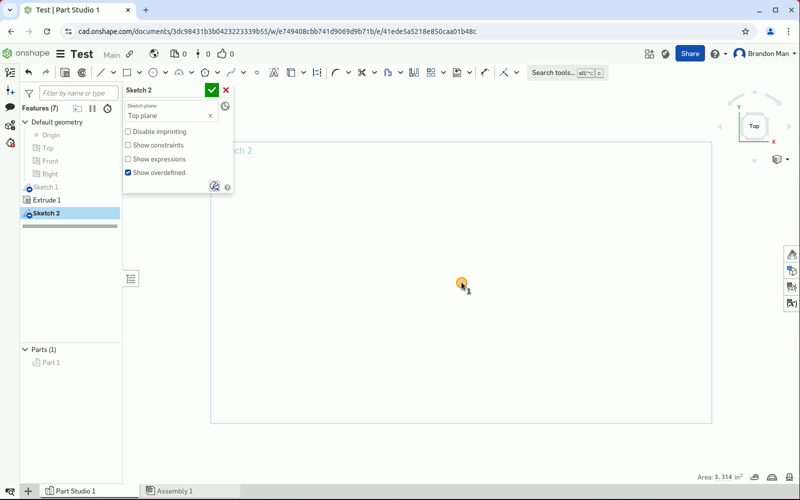
mouse_move(73, 352)
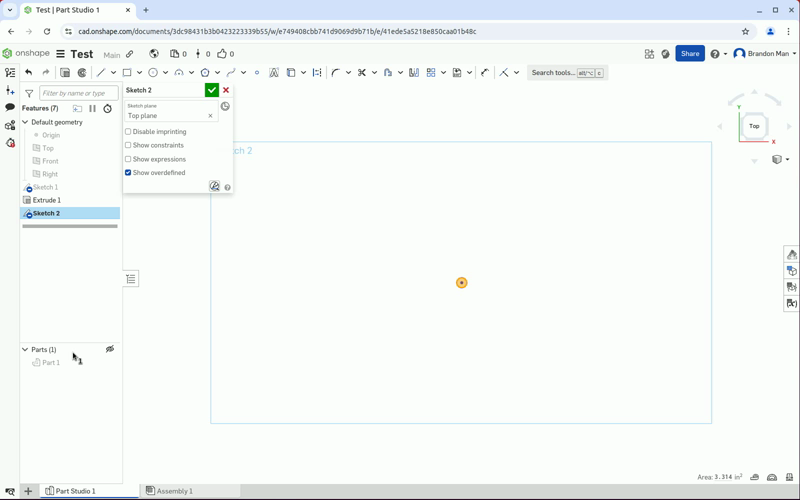
key(shift+y)
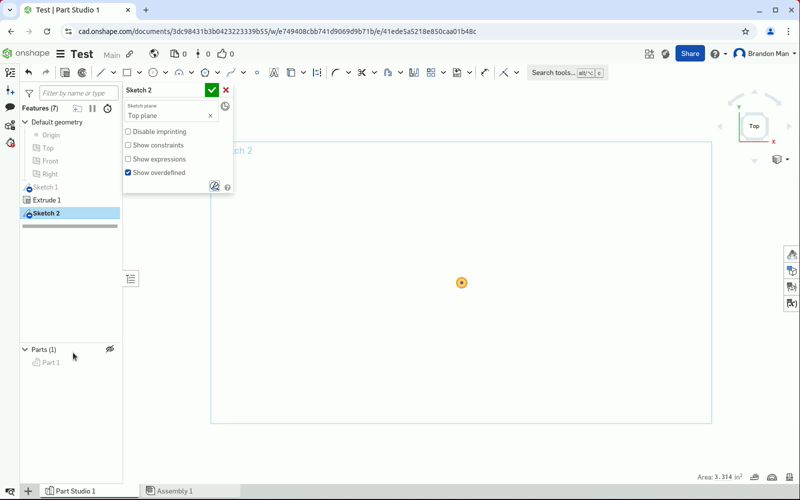
key(shift+e)
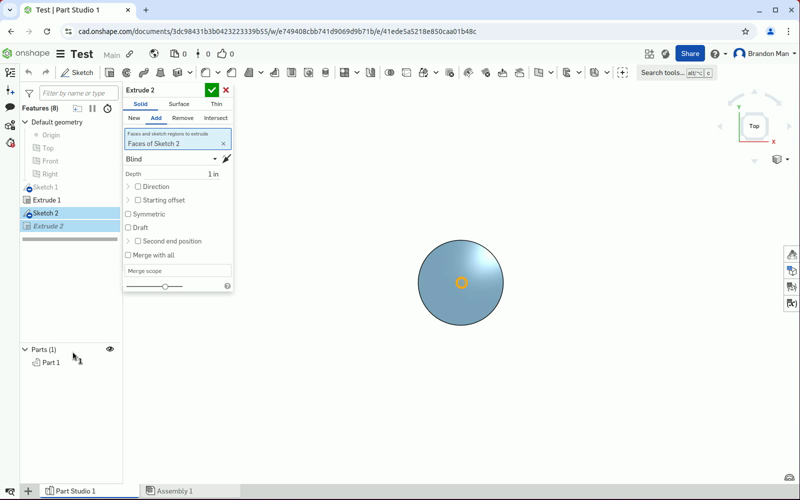
mouse_move(143, 106)
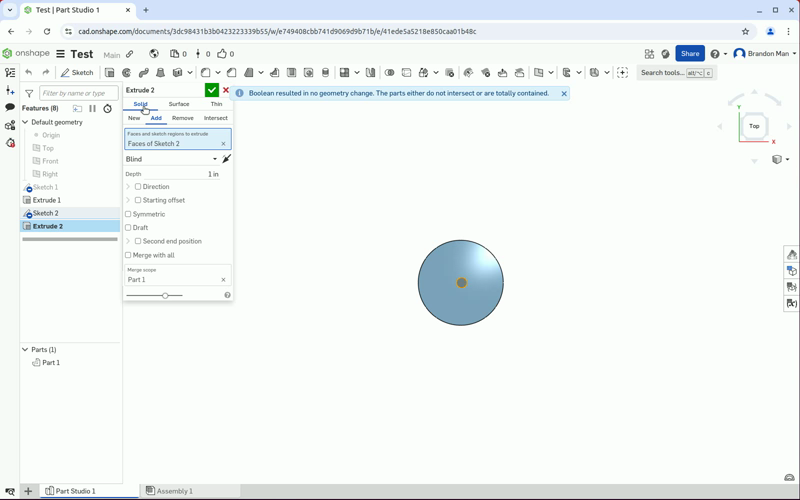
click(143, 106)
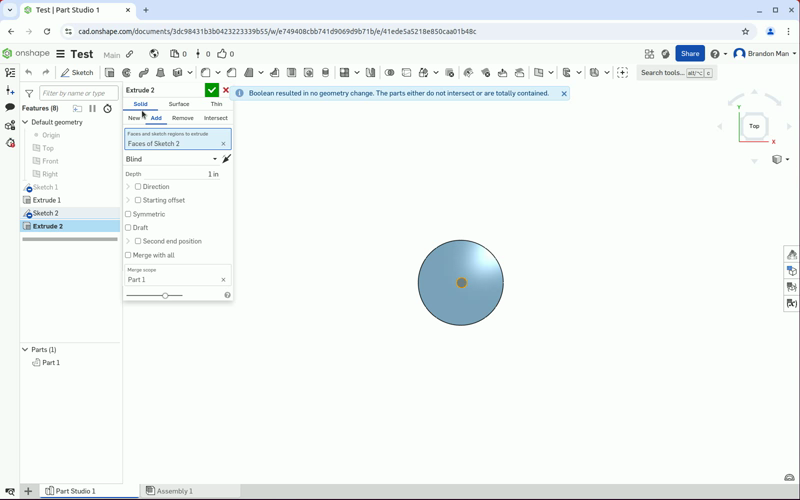
mouse_move(137, 120)
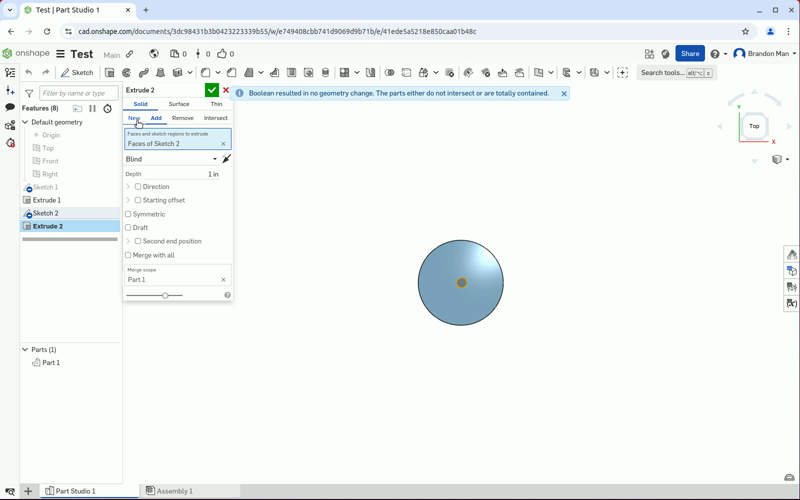
click(137, 120)
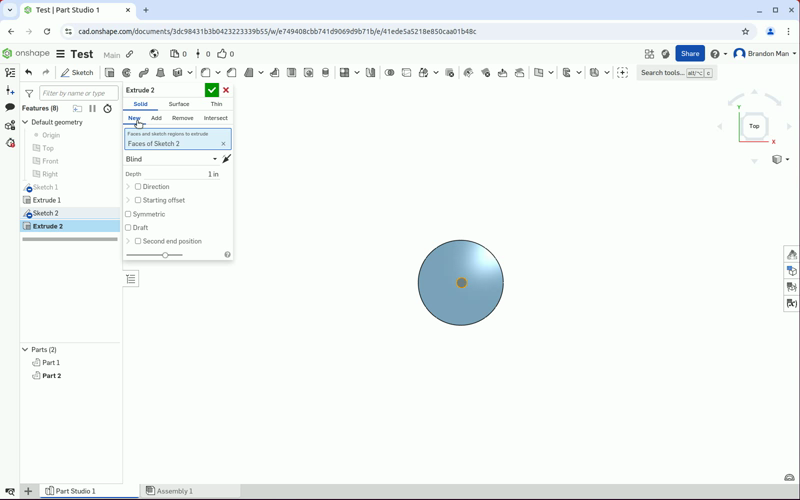
key(tab, 4)
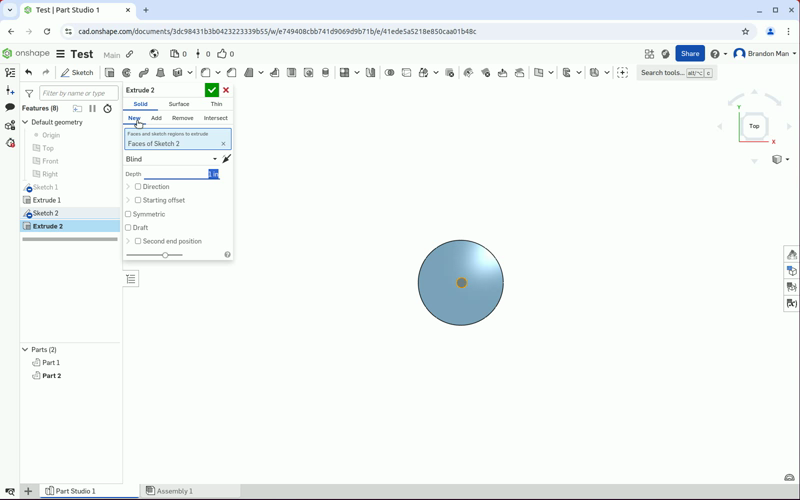
text(23.108)
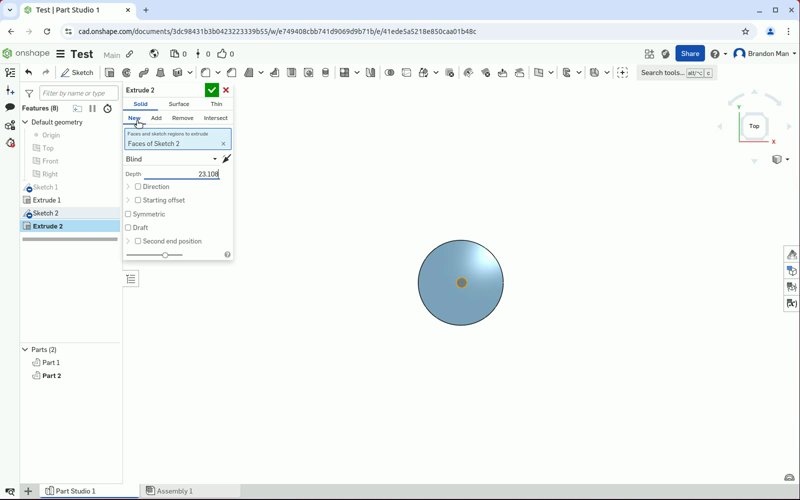
key(tab, 3)
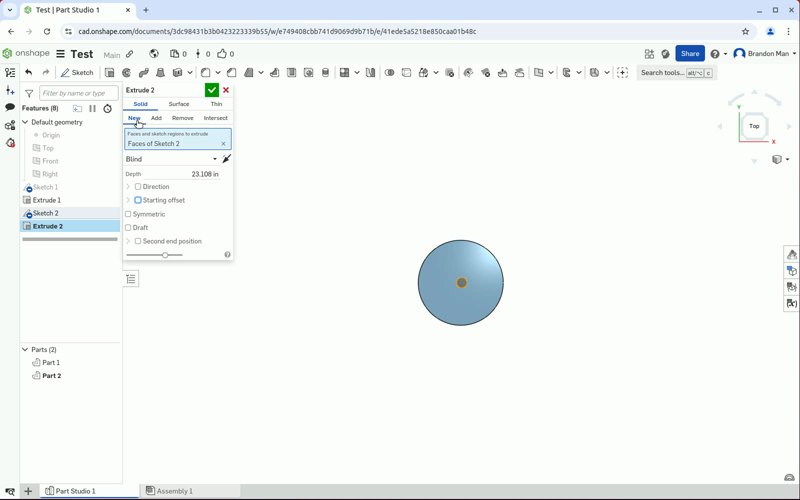
key(tab, 2)
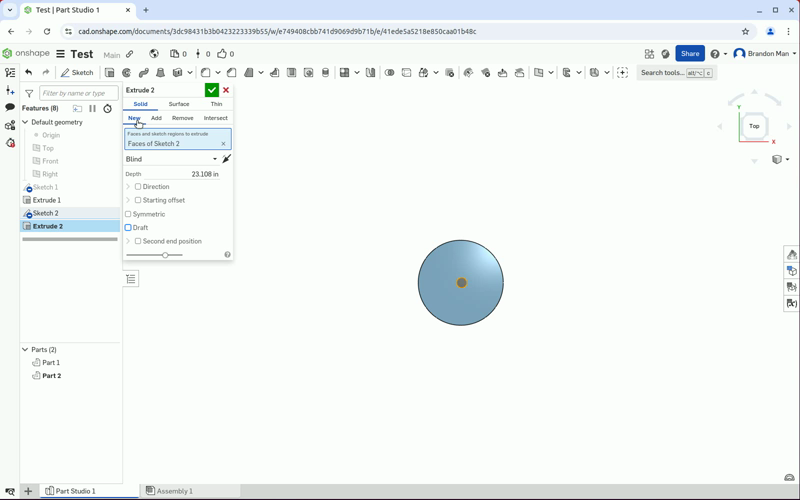
key(space)
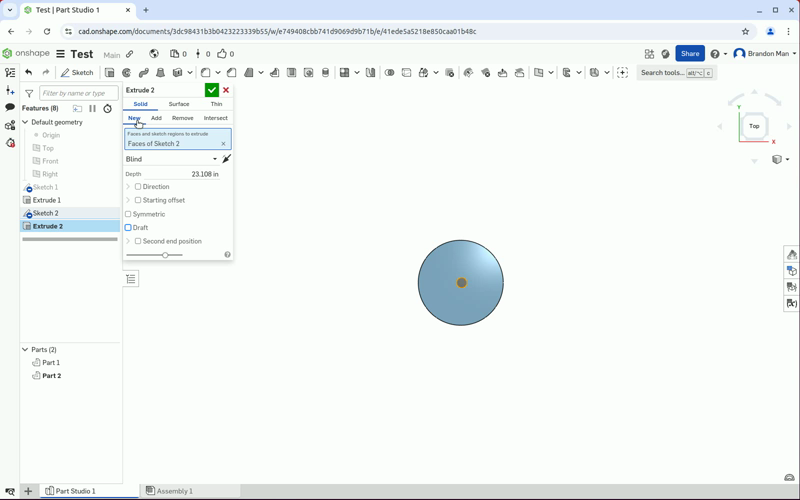
key(tab, 3)
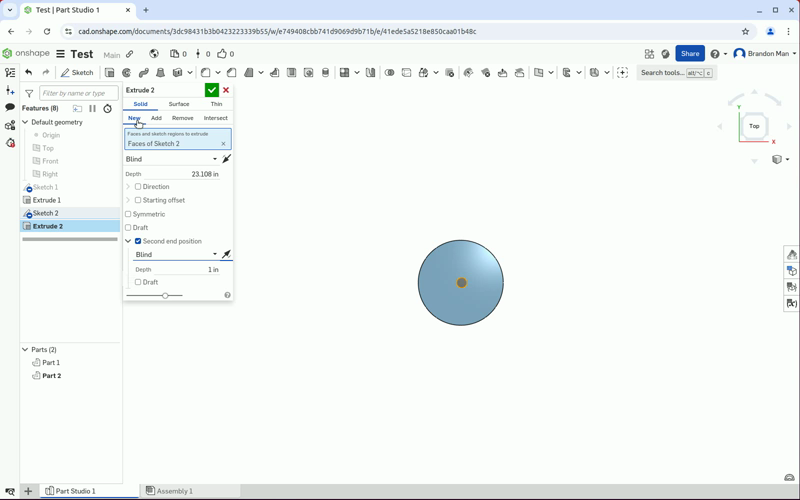
text(4.574)
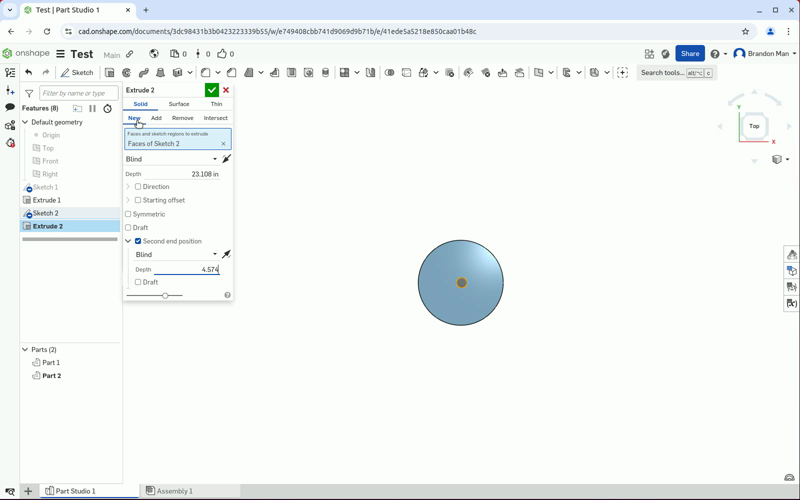
key(enter)
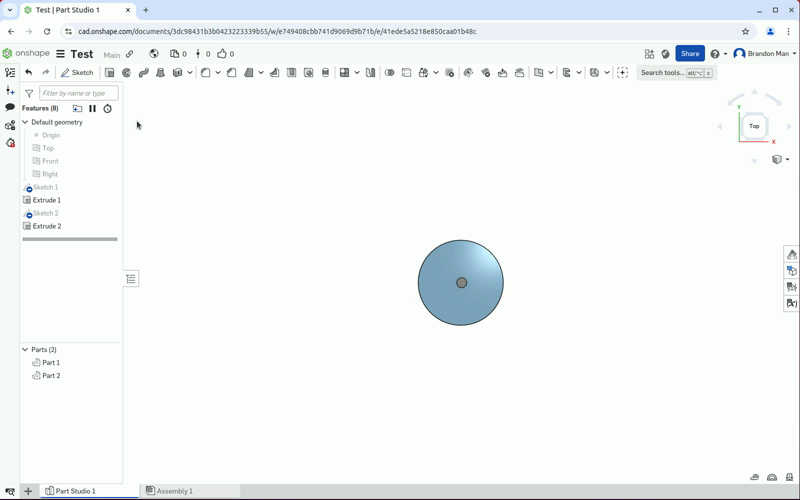
key(shift+h)
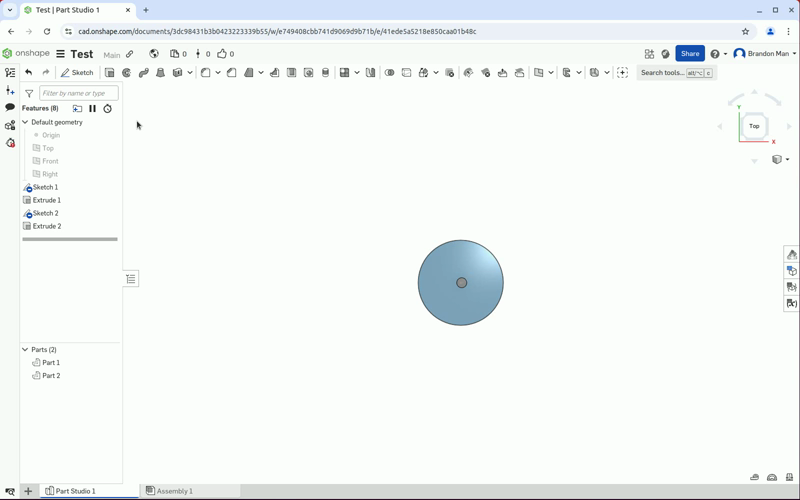
key(shift+h)
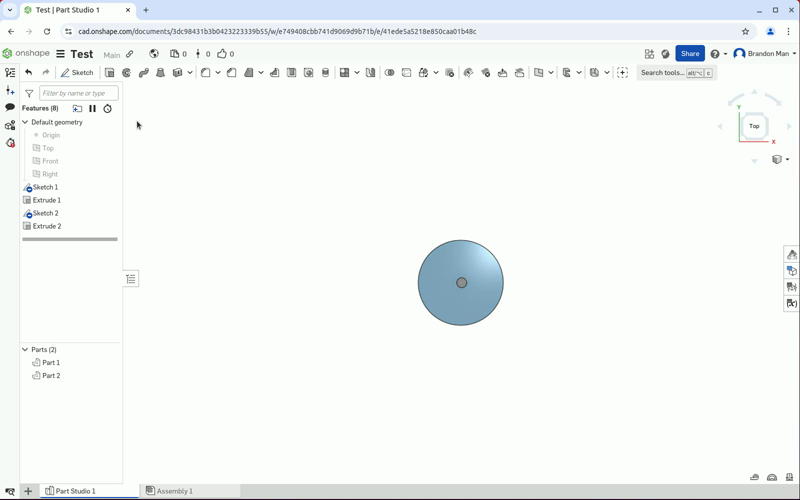
key(shift+7)
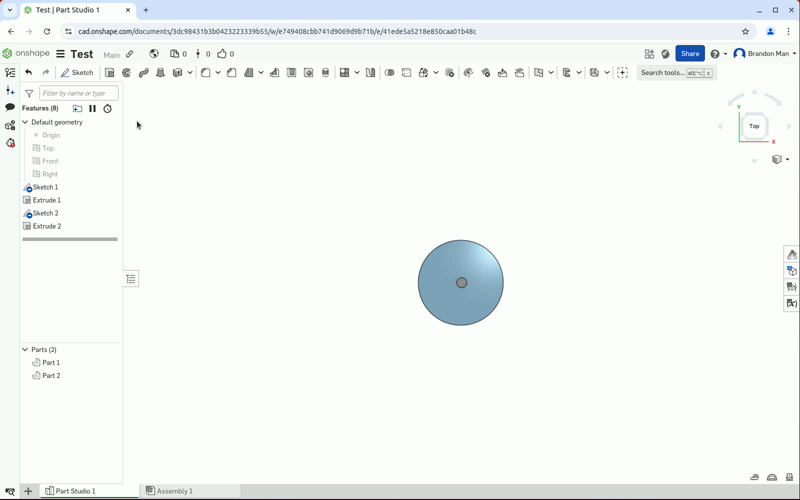
key(up, 3)
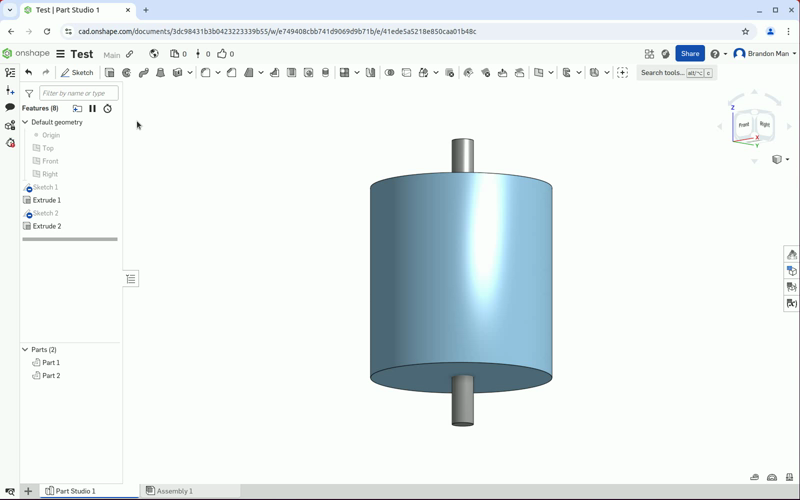
key(left, 3)
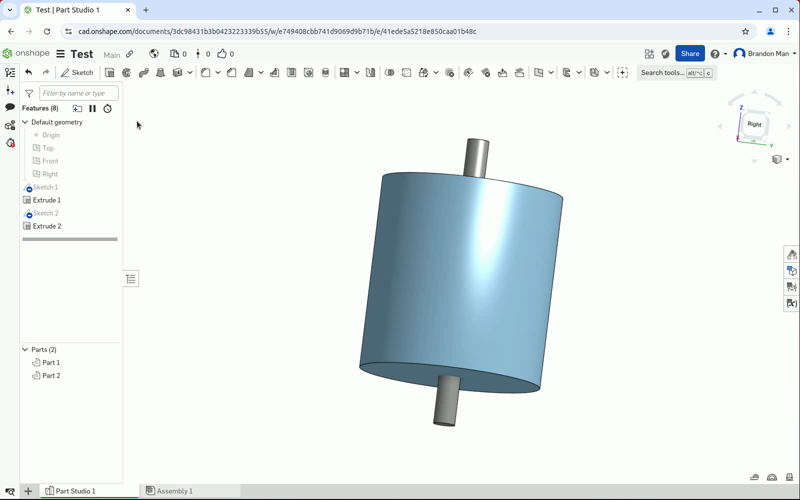
key(right, 3)
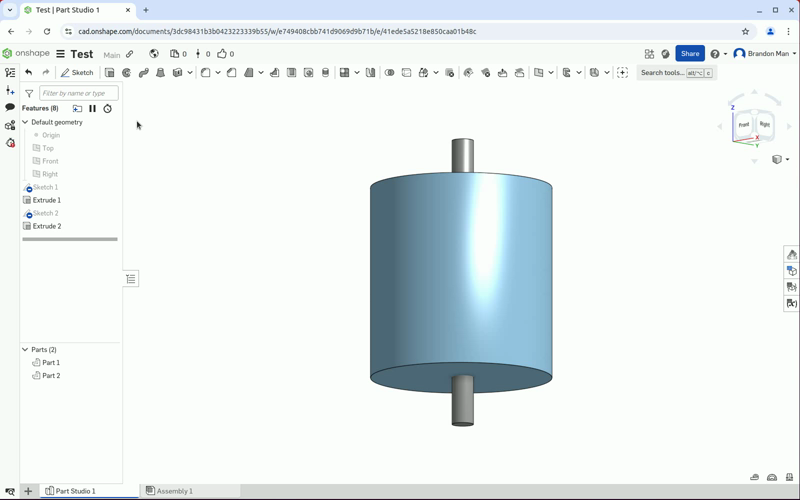
key(down, 3)
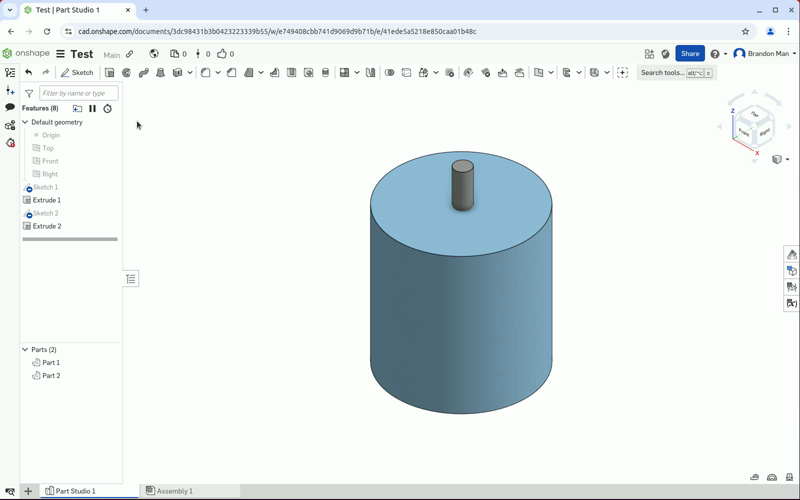
mouse_move(73, 189)
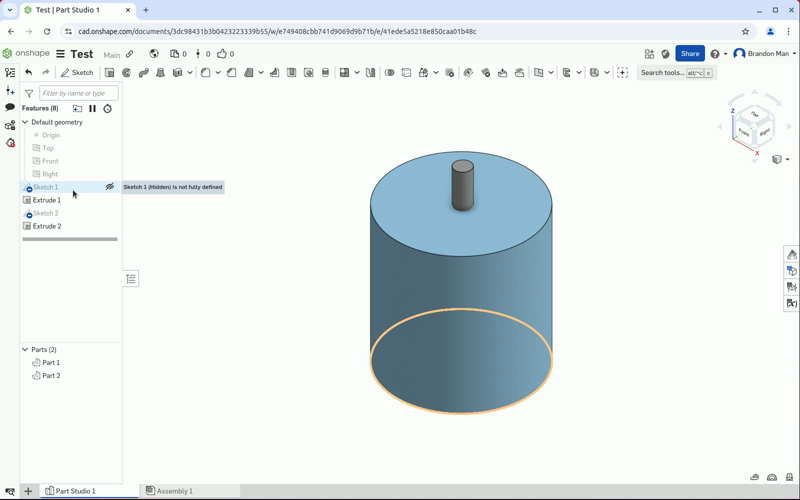
click(73, 189)